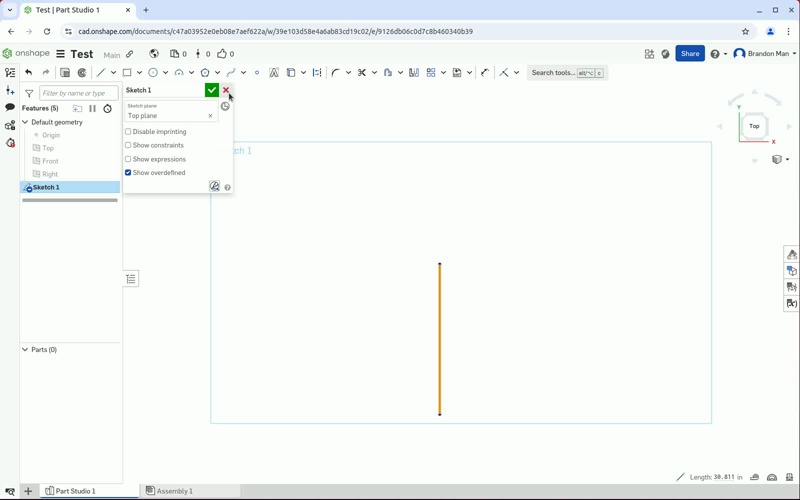
key(shift+h)
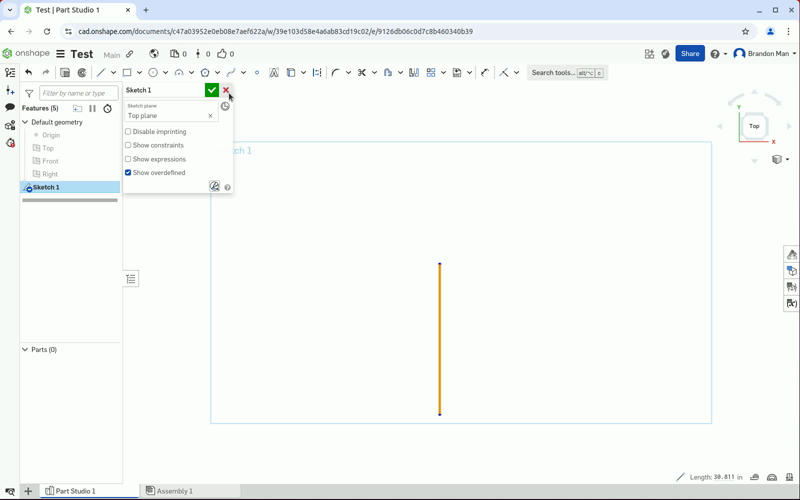
key(shift+s)
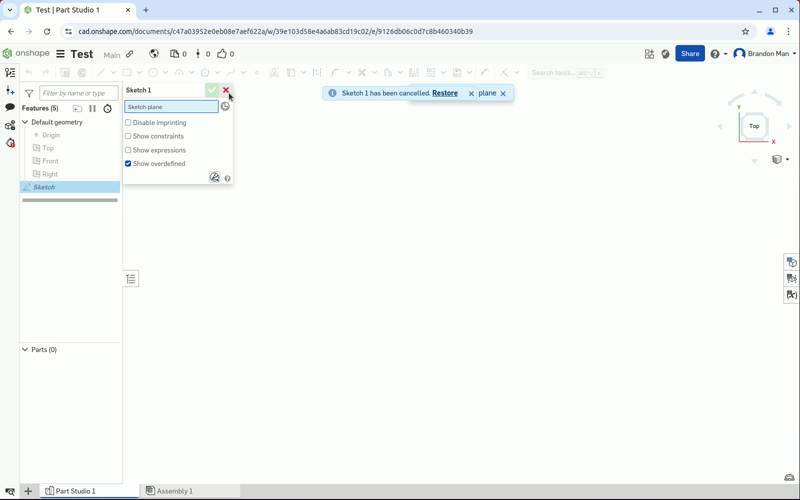
mouse_move(73, 150)
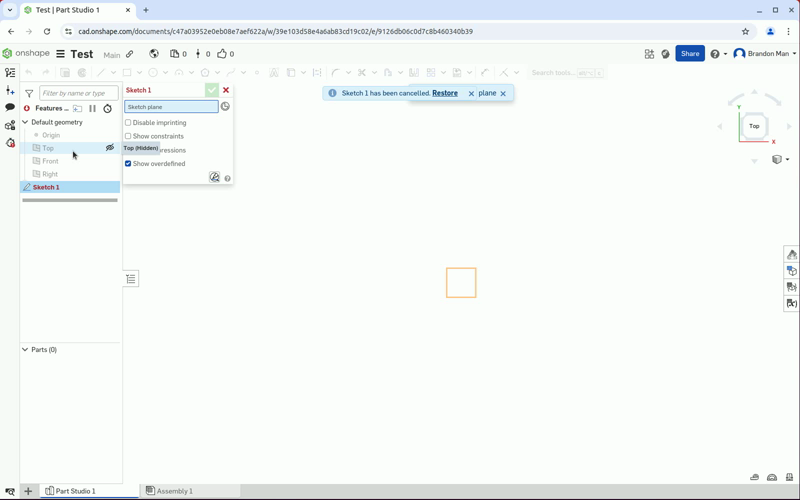
click(73, 150)
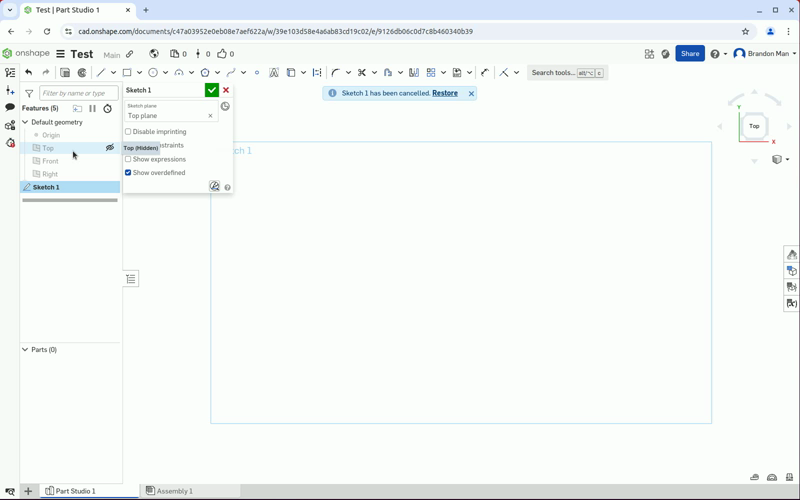
mouse_move(73, 352)
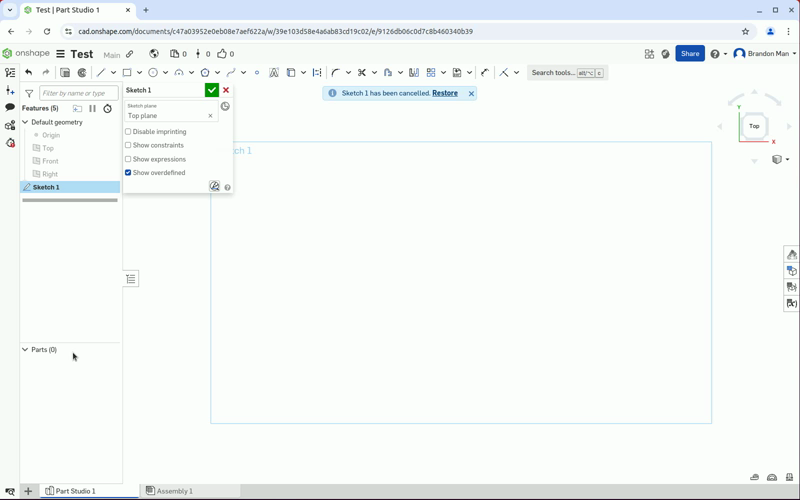
key(y)
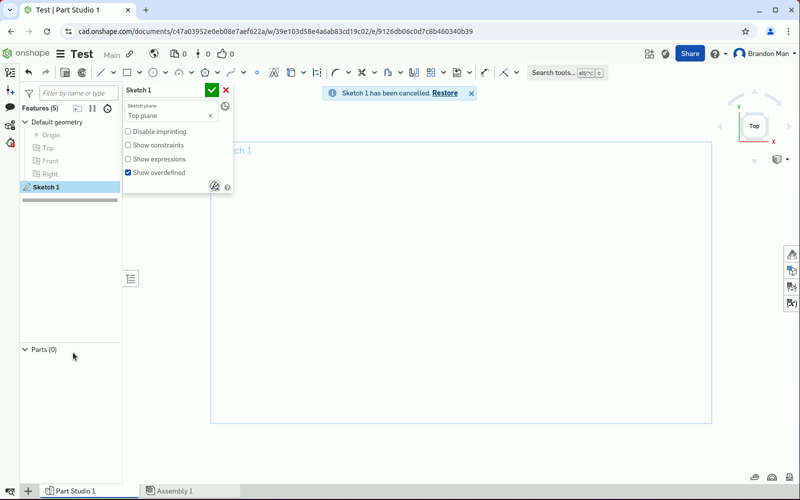
key(c)
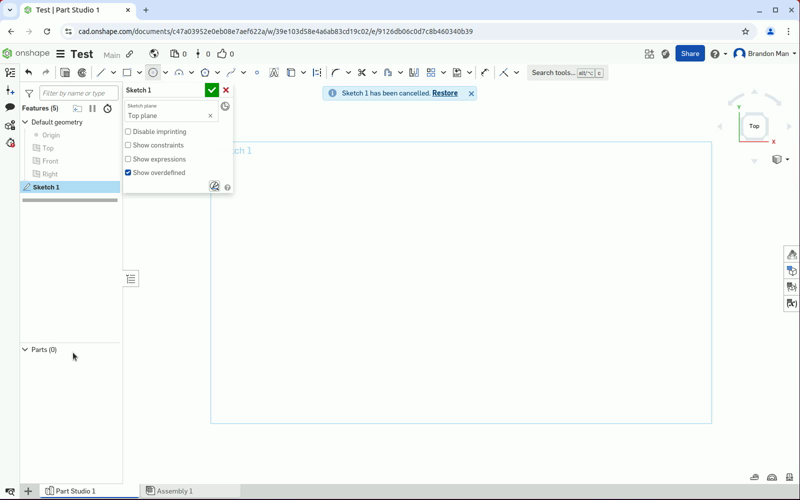
key_down(shift)
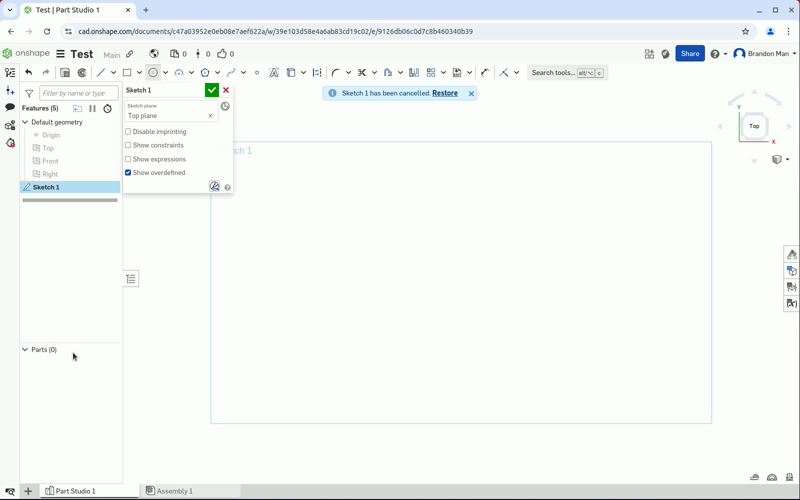
mouse_move(461, 282)
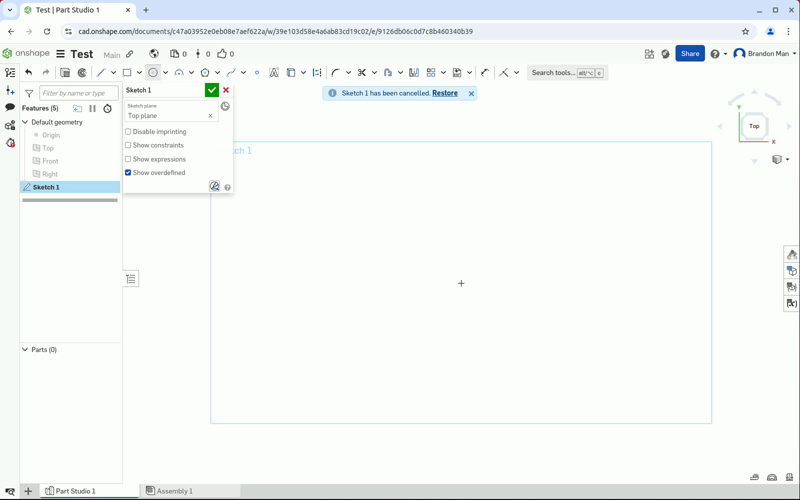
click(461, 282)
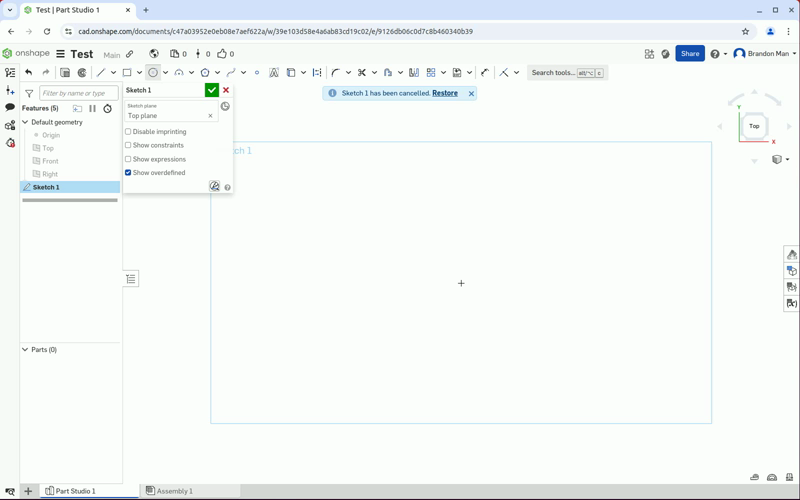
key_up(shift)
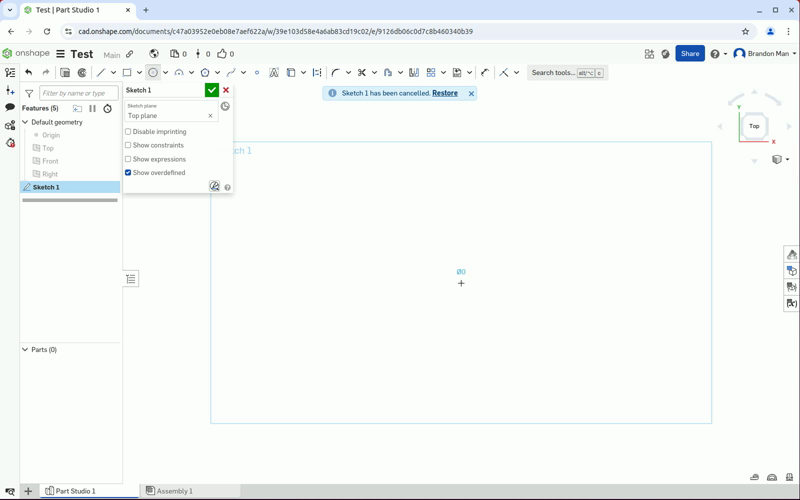
mouse_move(546, 282)
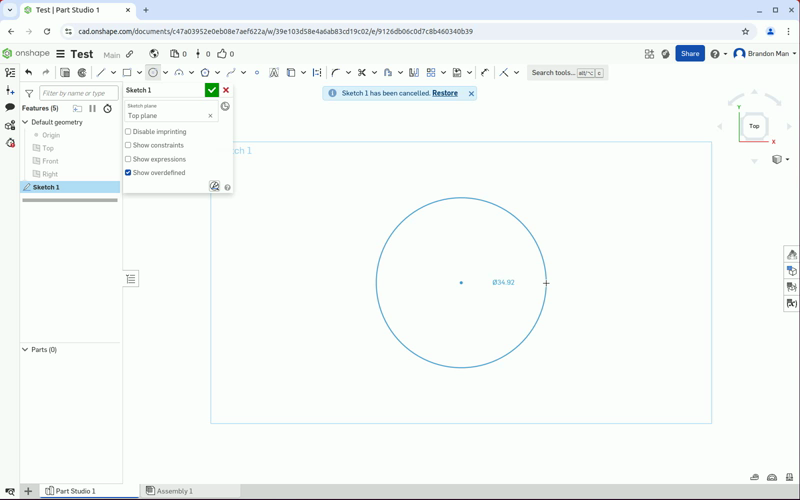
click(546, 282)
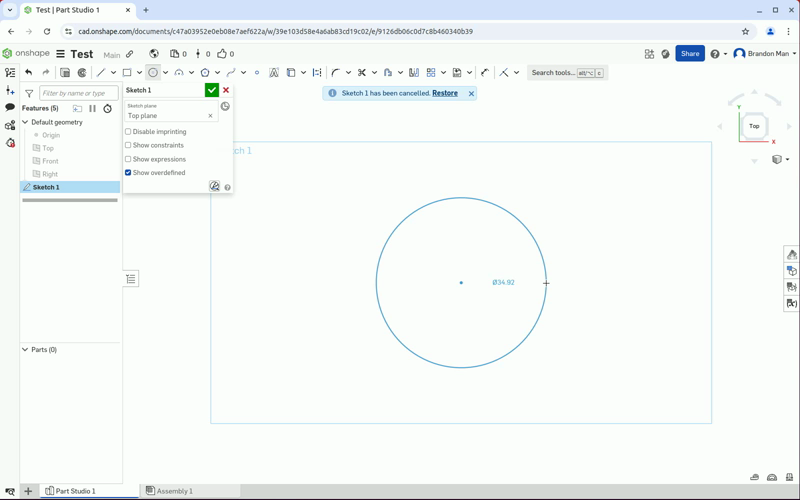
key(esc)
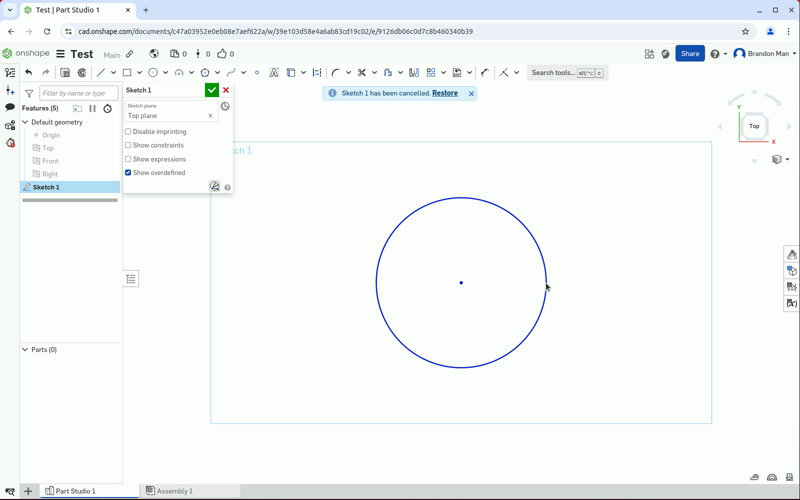
key(c)
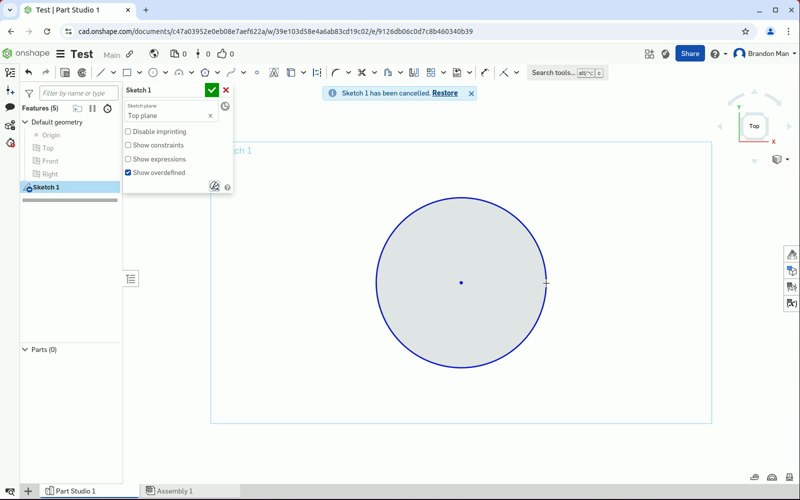
key_down(shift)
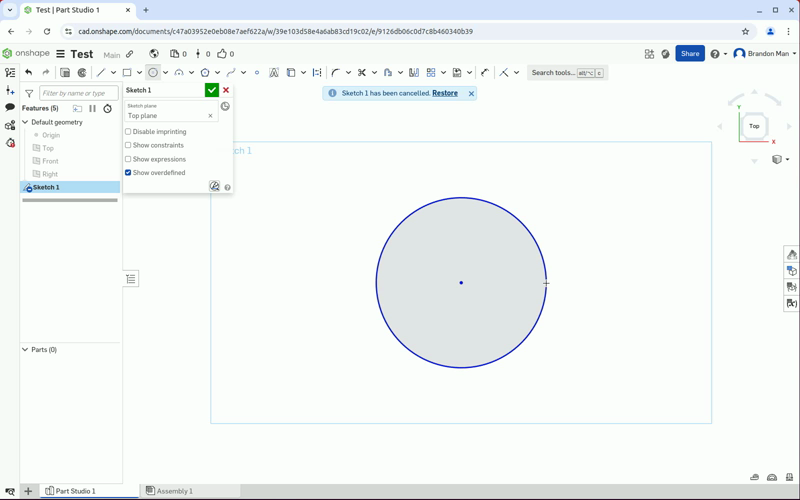
mouse_move(461, 282)
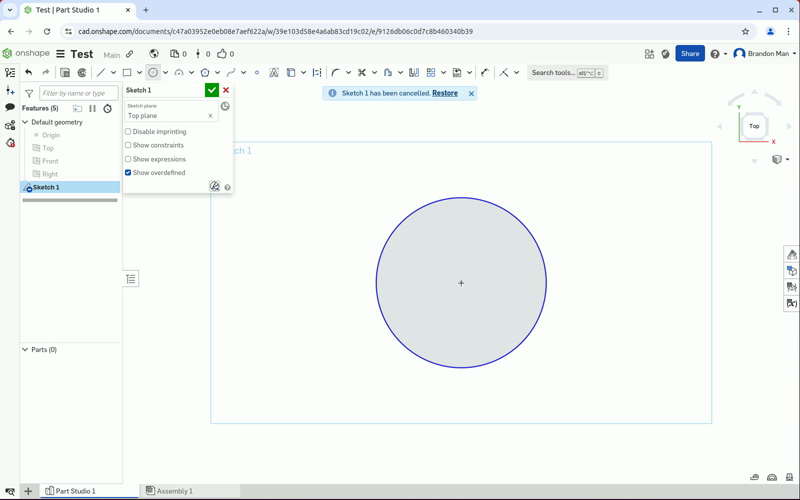
click(461, 282)
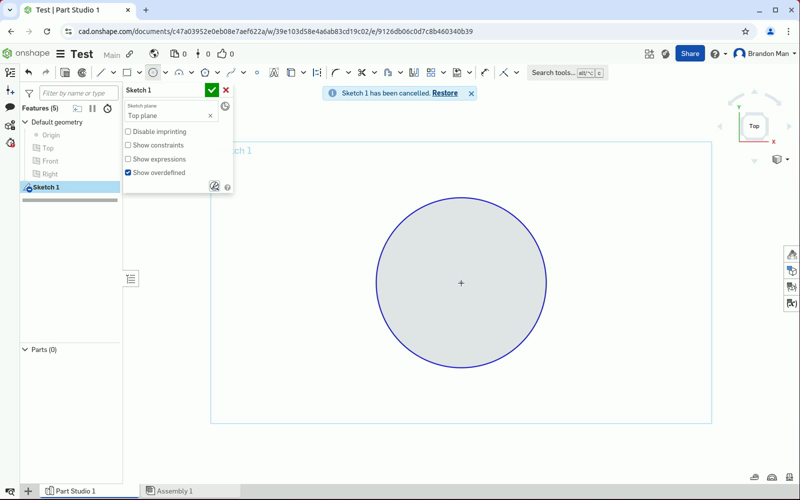
key_up(shift)
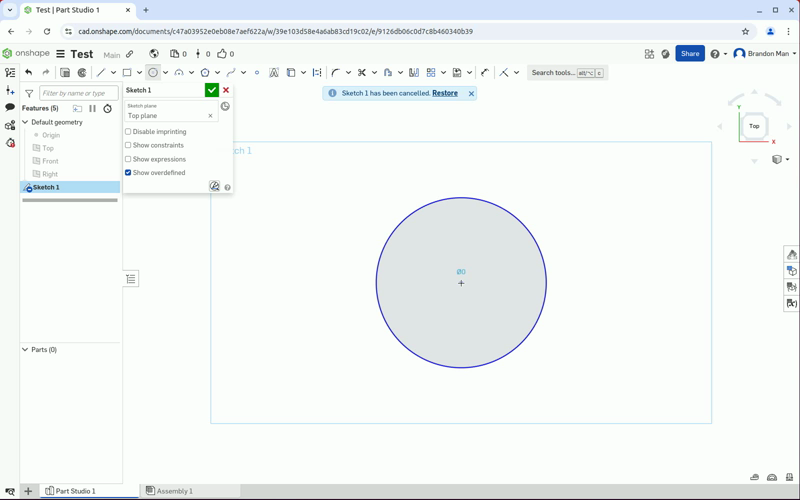
mouse_move(535, 282)
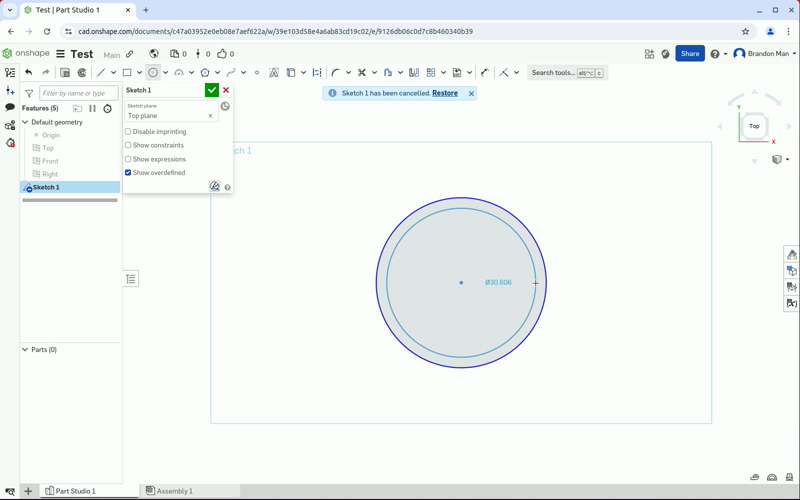
click(535, 282)
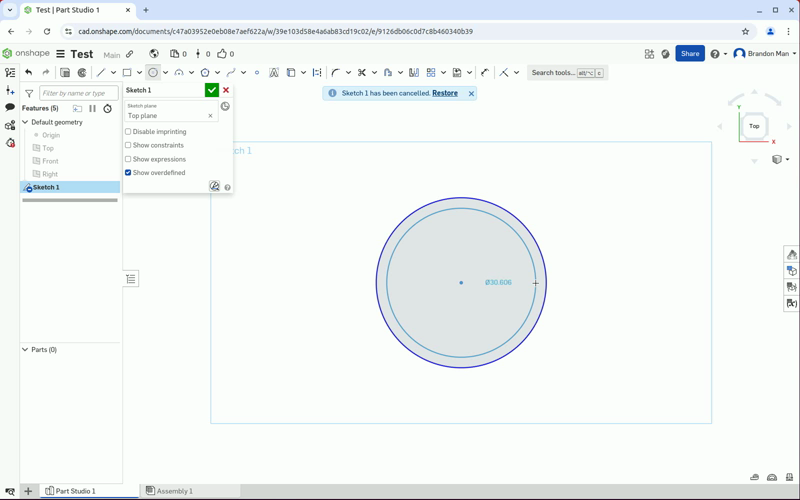
key(esc)
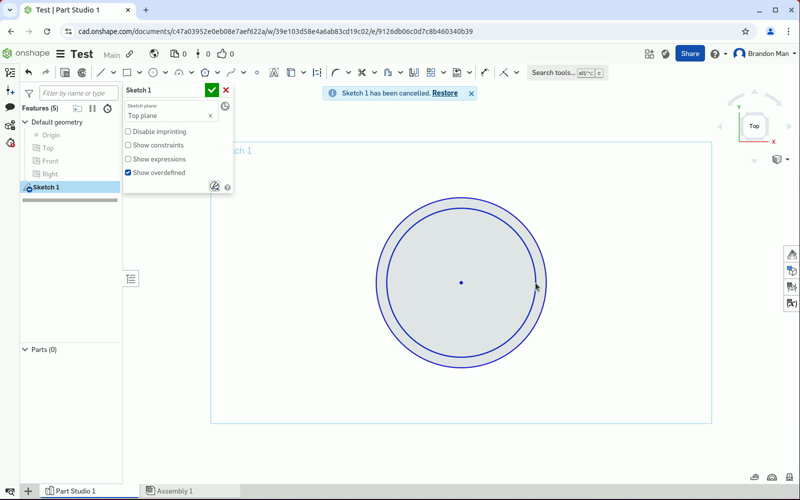
mouse_move(529, 245)
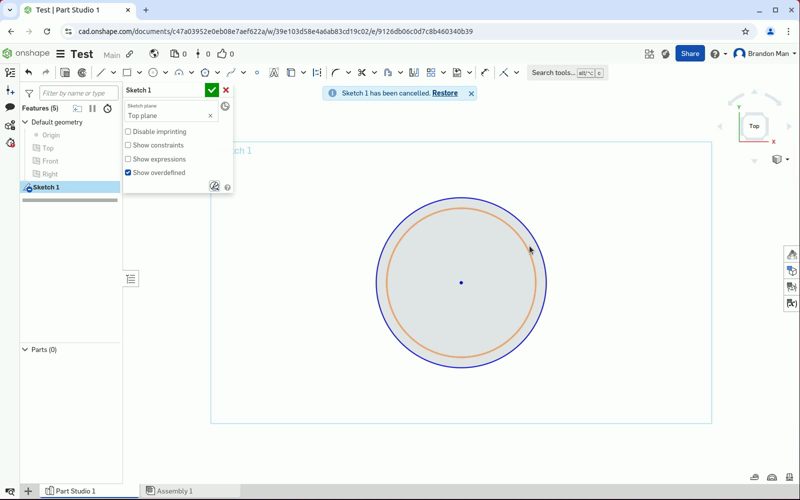
click(529, 245)
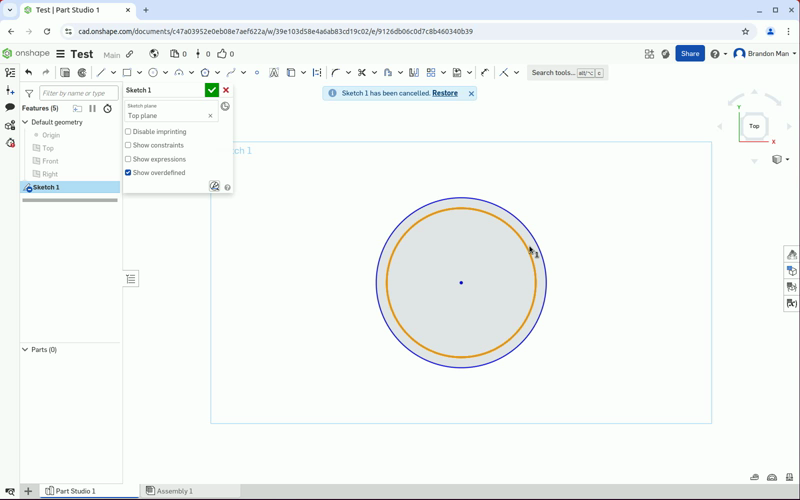
mouse_move(73, 352)
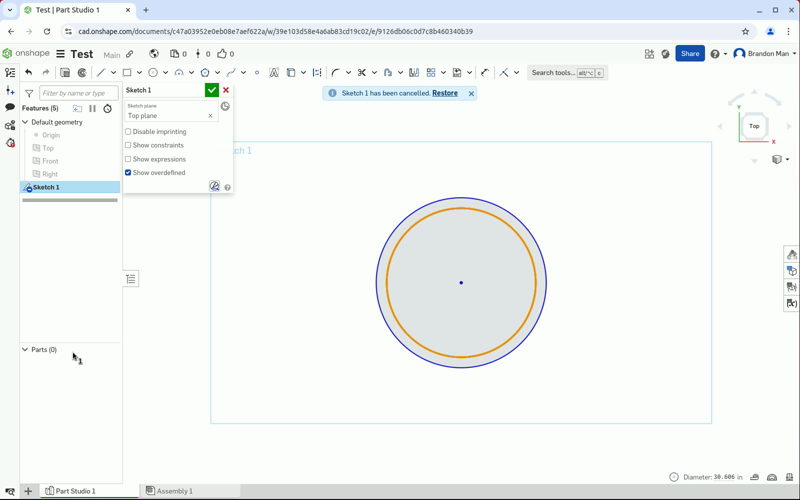
key(shift+y)
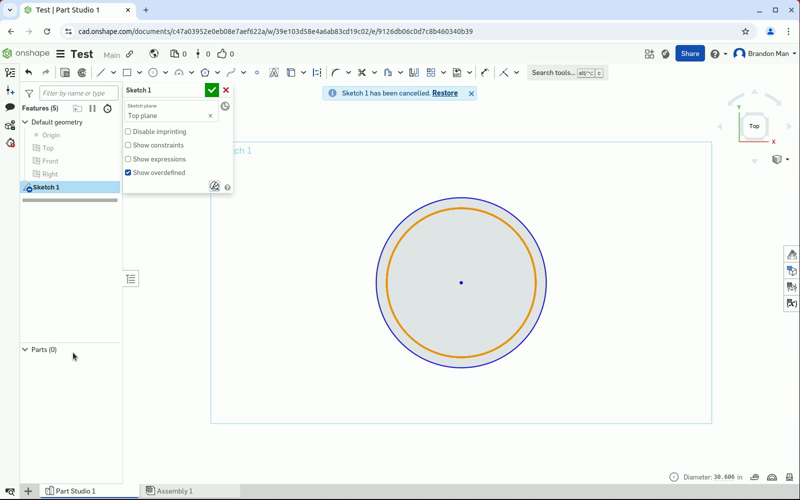
key(shift+e)
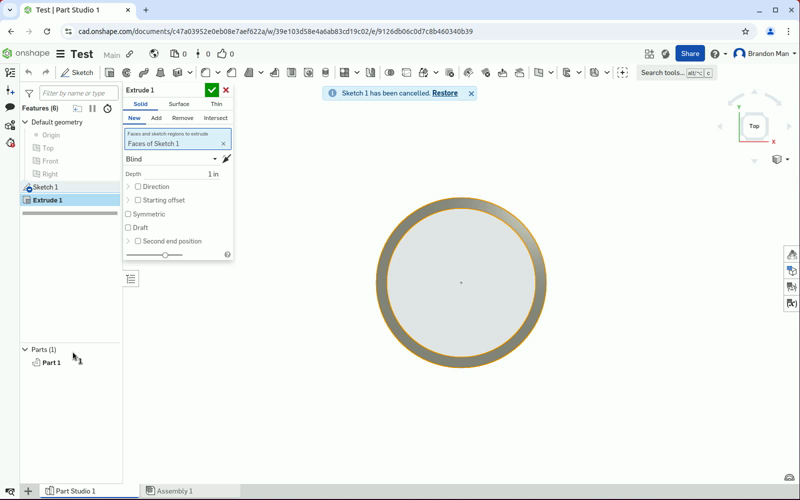
mouse_move(143, 106)
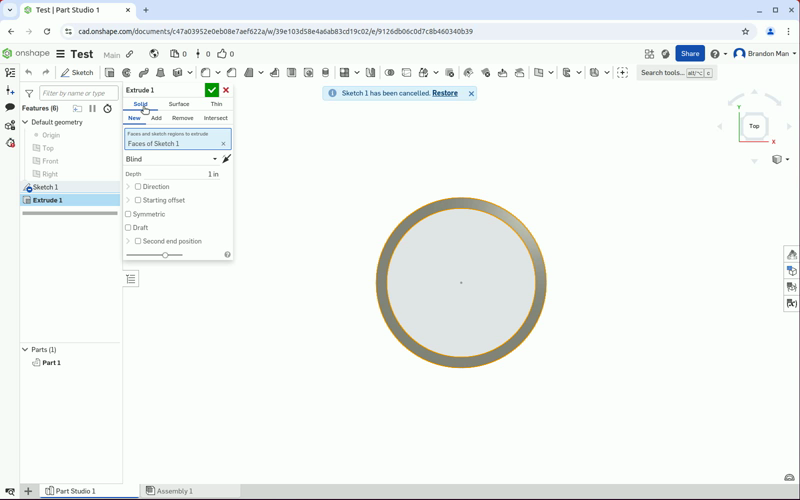
click(143, 106)
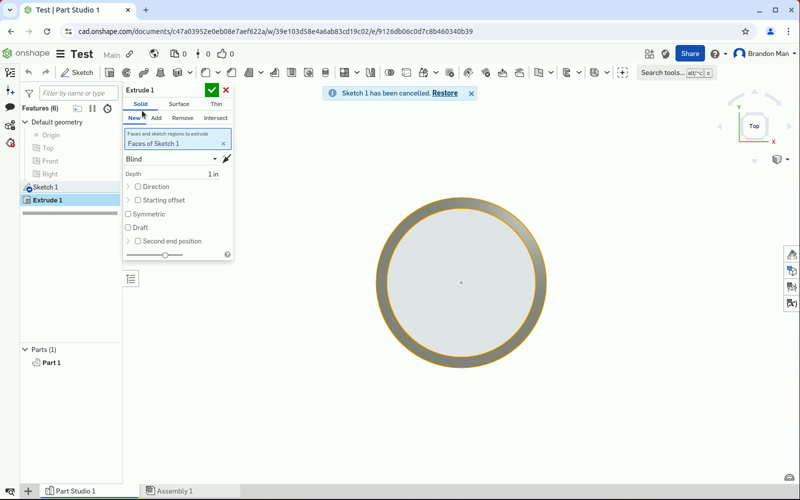
mouse_move(137, 120)
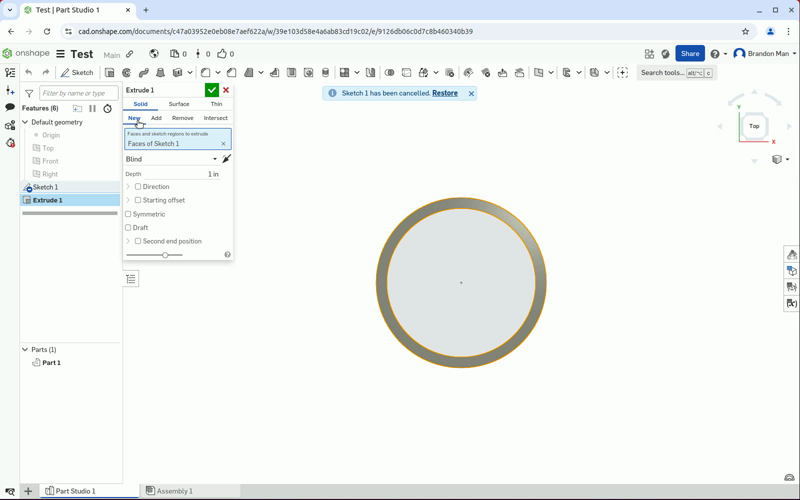
click(137, 120)
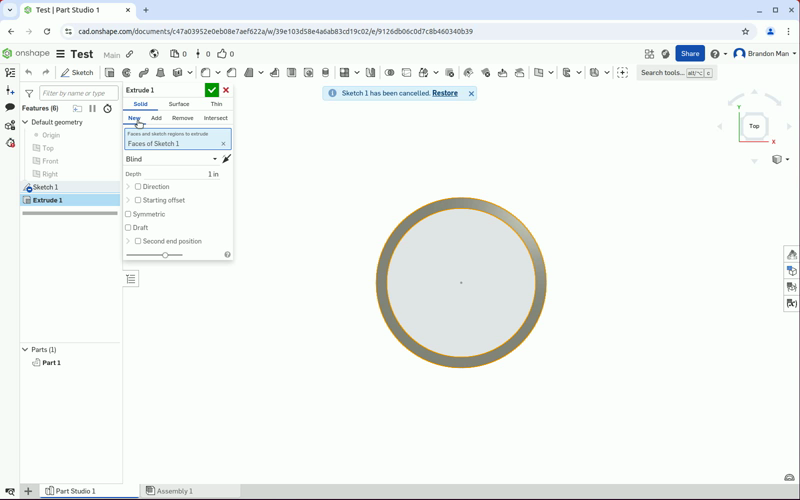
key(tab, 4)
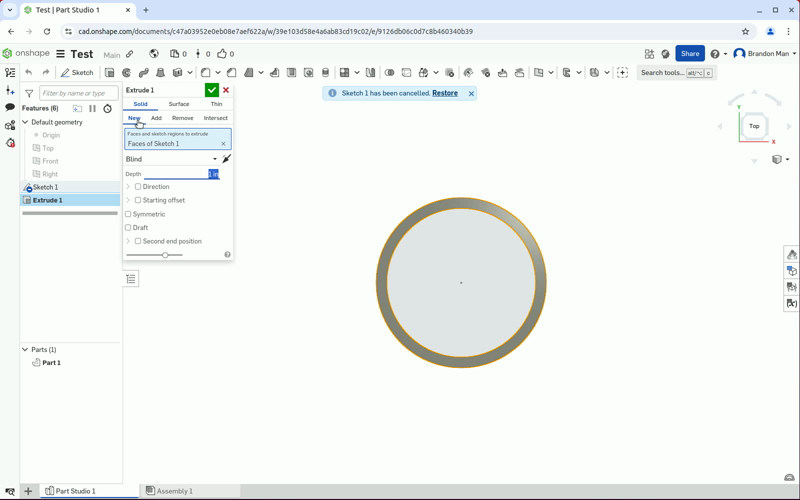
text(23.108)
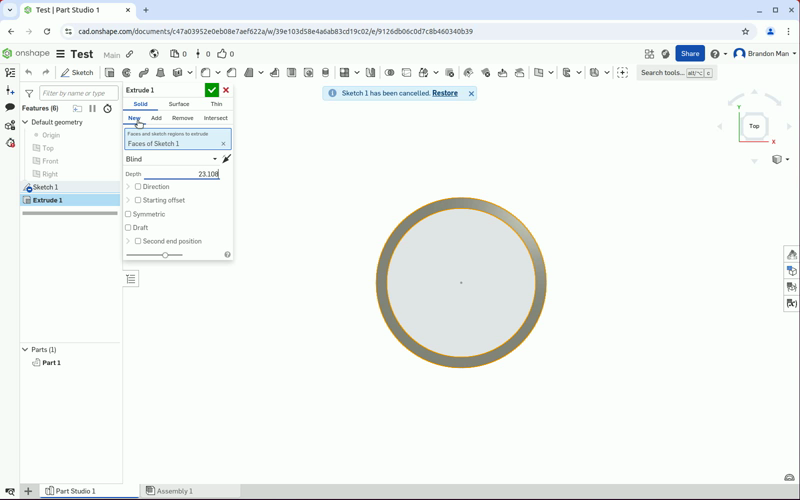
key(enter)
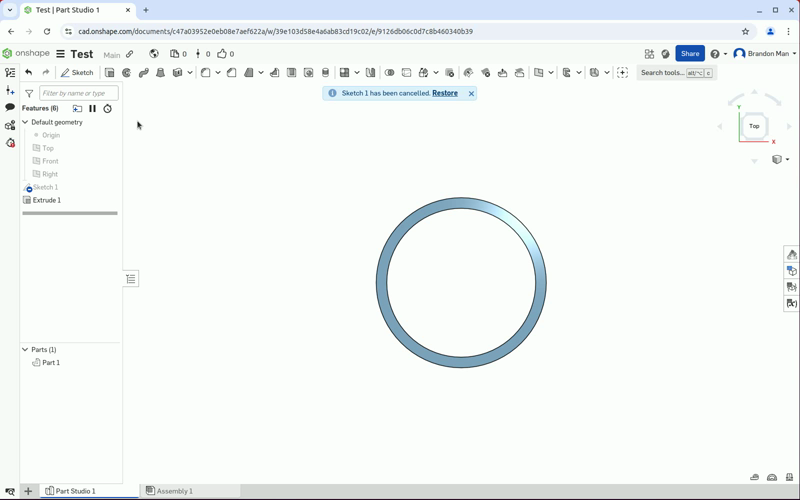
key(shift+h)
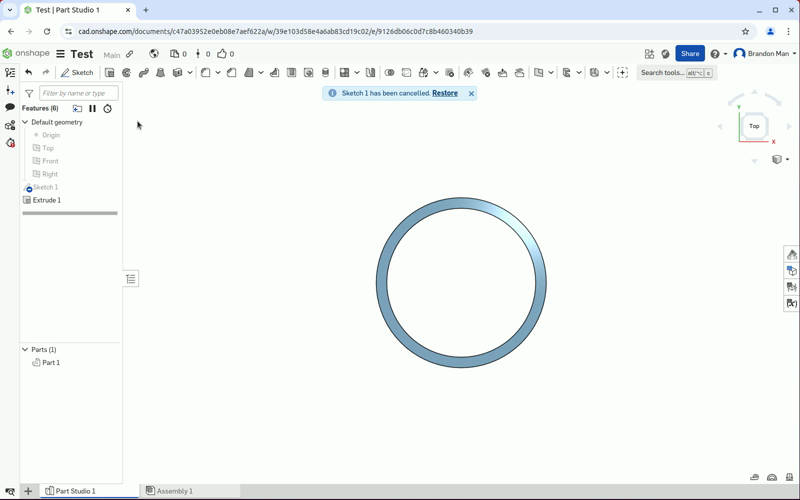
key(shift+h)
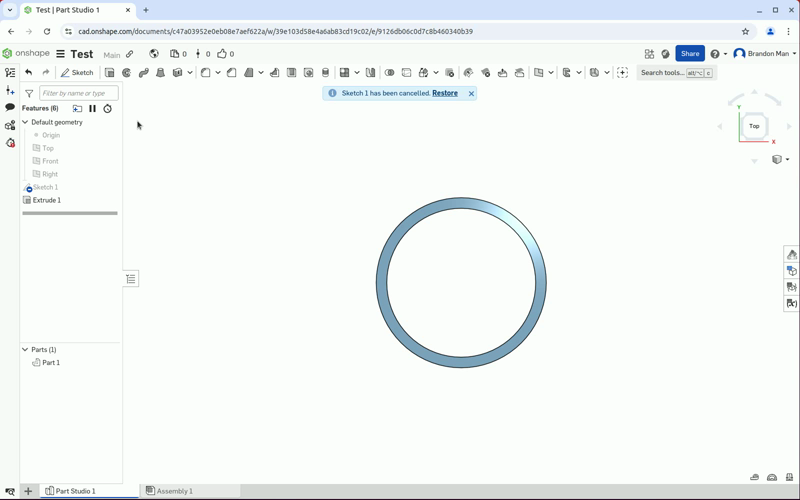
mouse_move(73, 189)
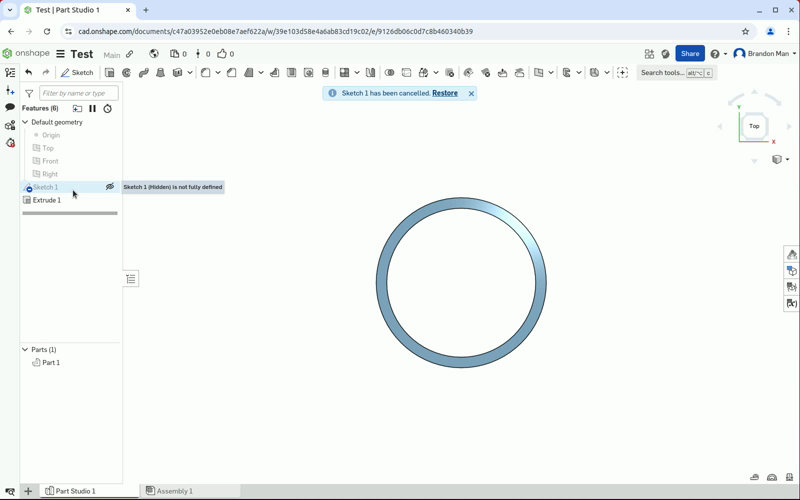
click(73, 189)
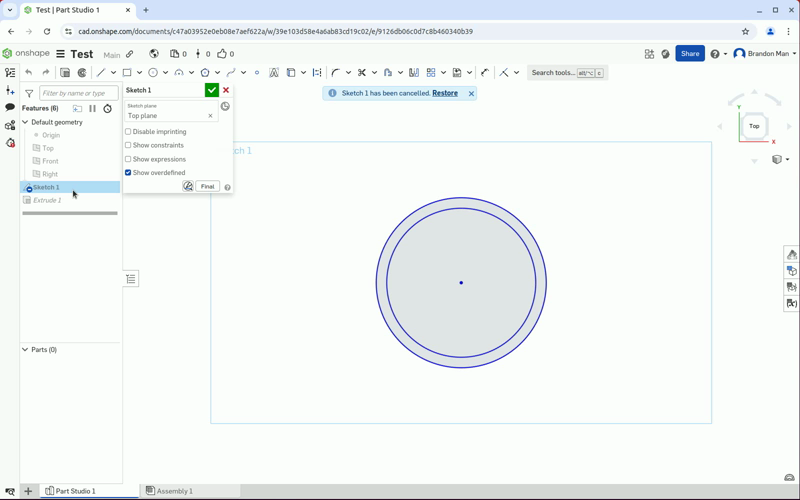
mouse_move(229, 92)
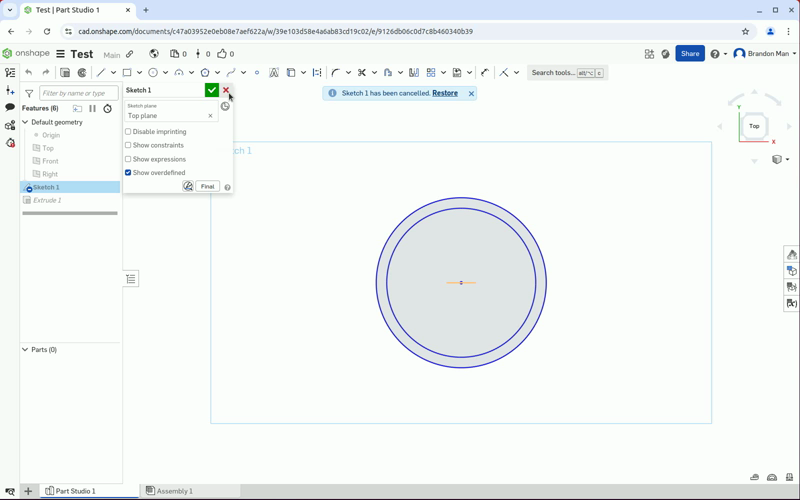
click(229, 92)
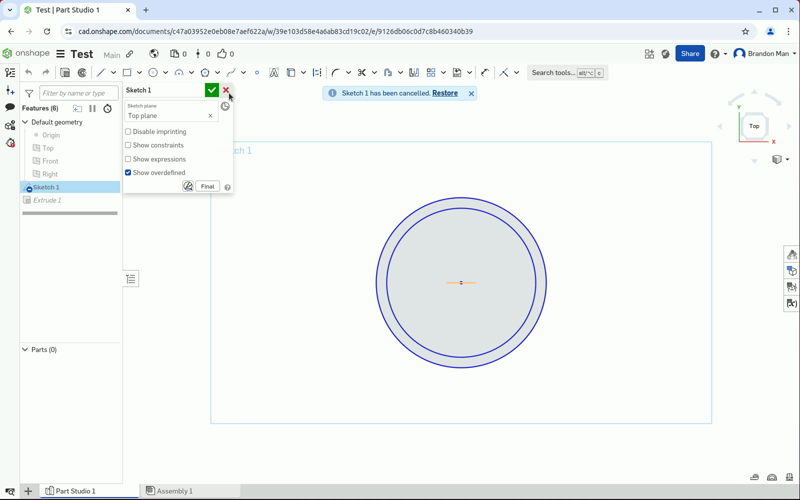
key(shift+s)
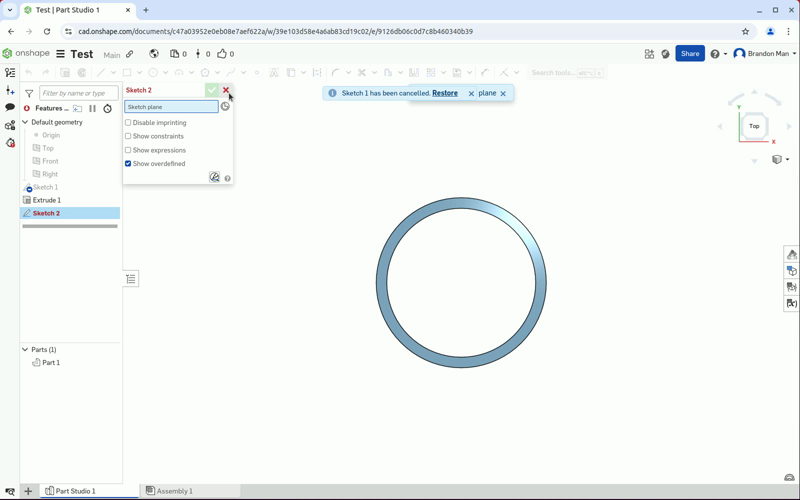
mouse_move(73, 150)
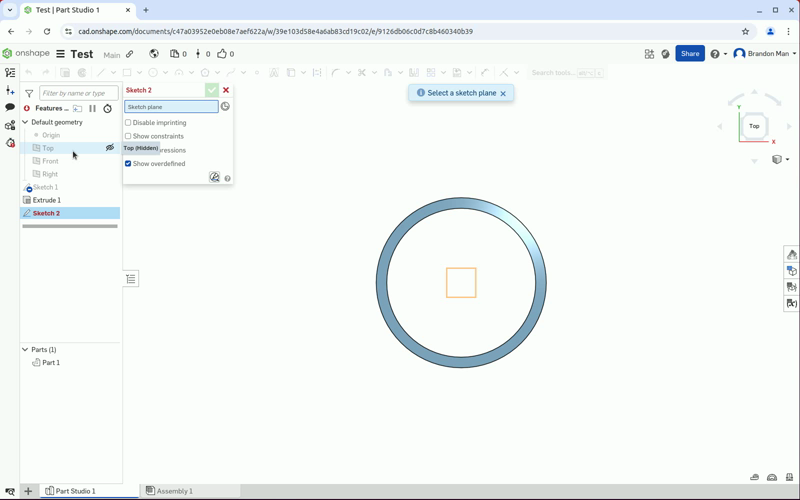
click(73, 150)
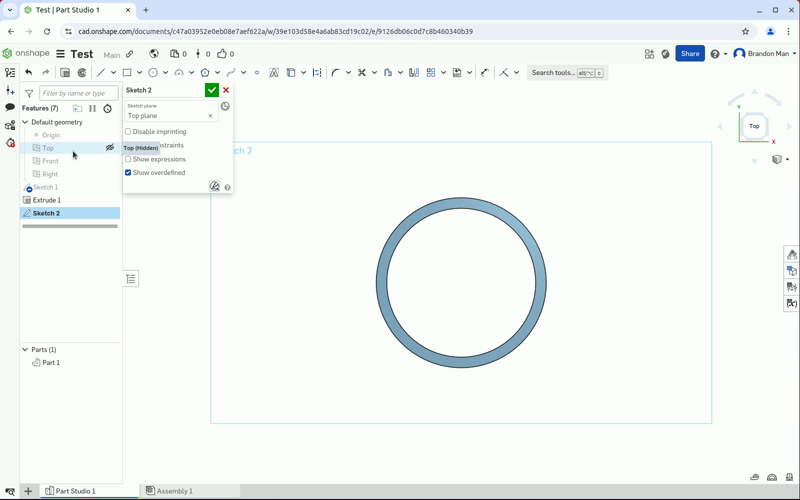
mouse_move(73, 352)
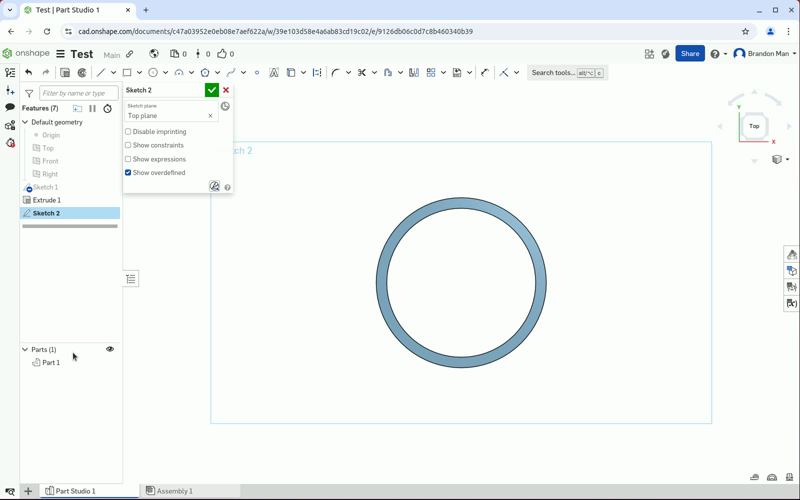
key(y)
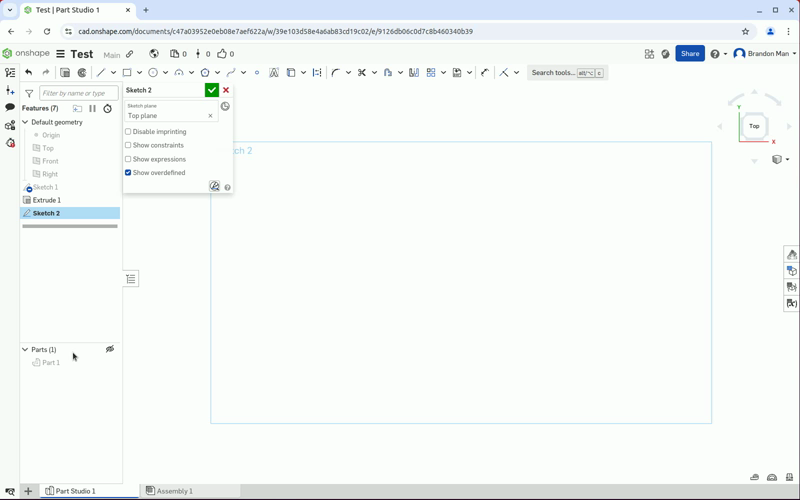
key(c)
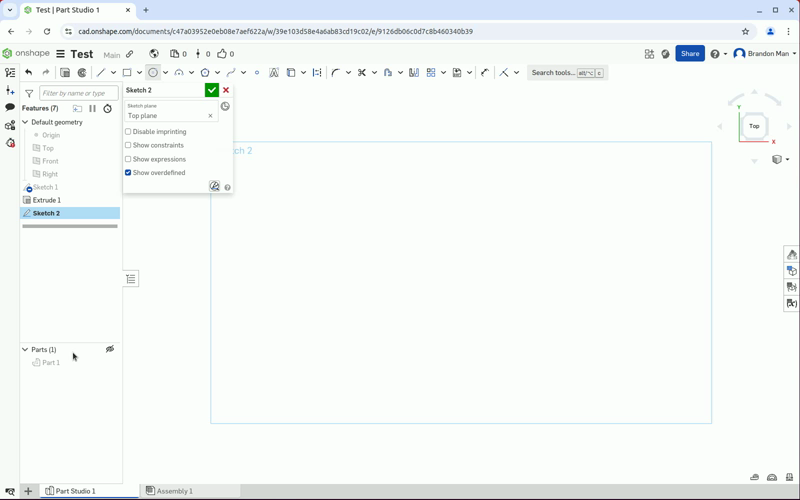
key_down(shift)
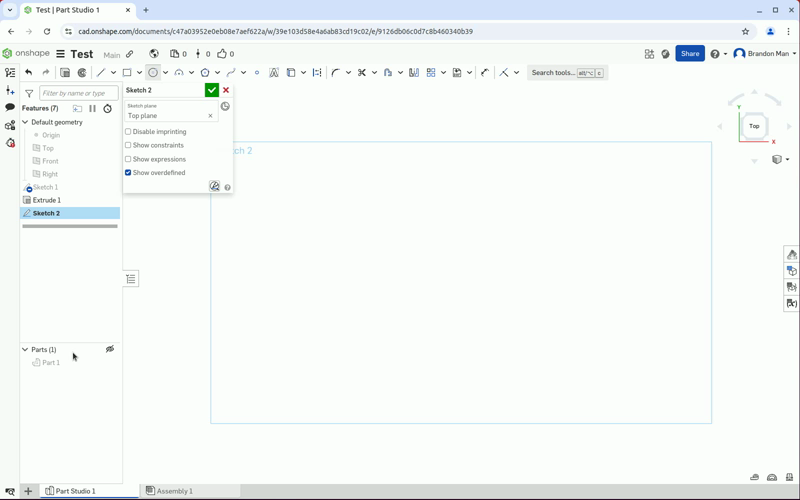
mouse_move(461, 282)
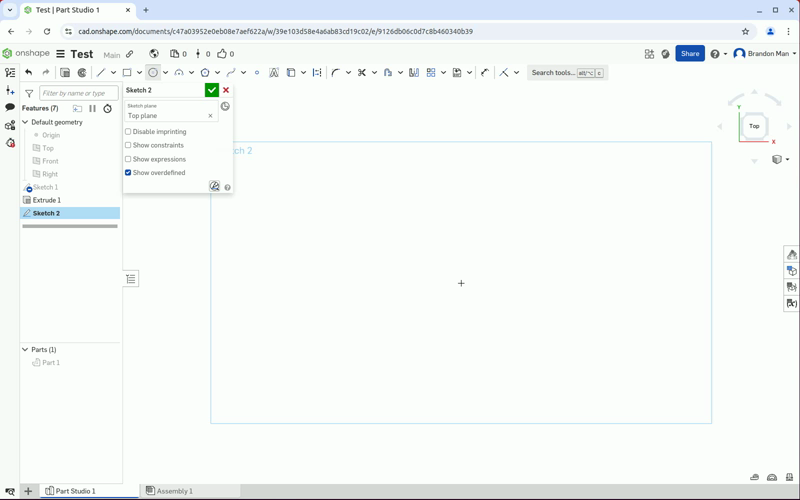
click(461, 282)
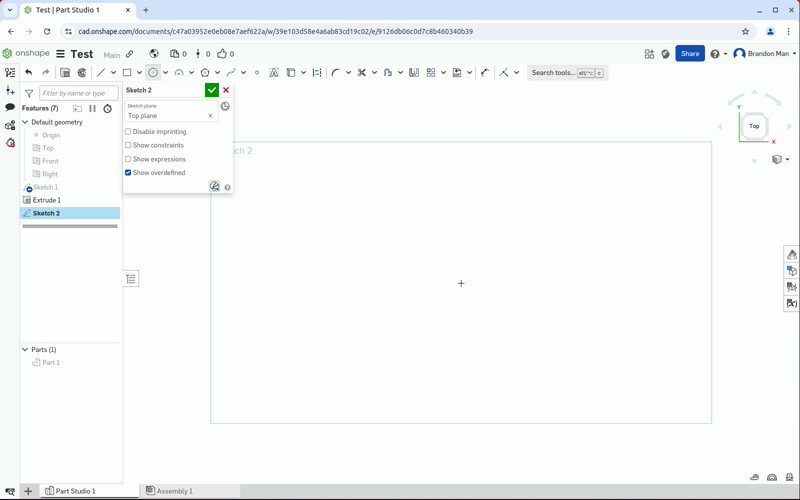
key_up(shift)
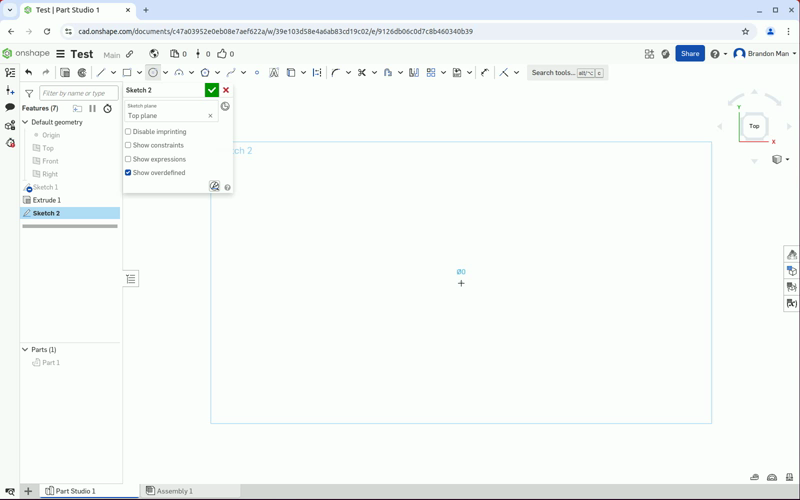
mouse_move(565, 282)
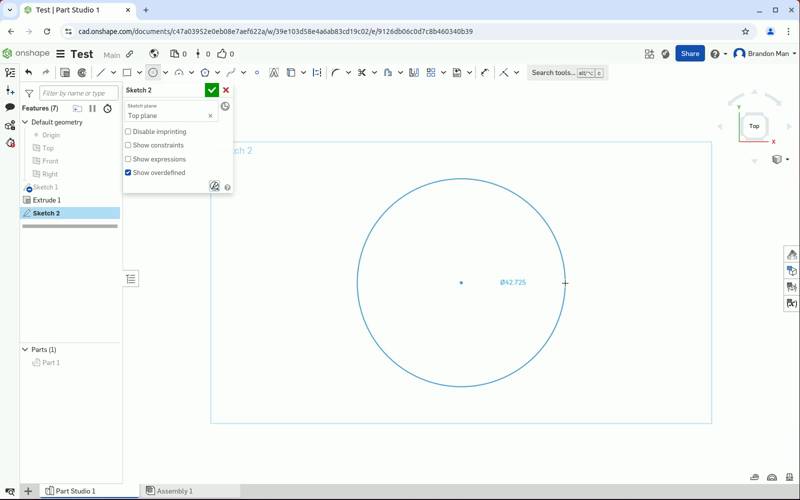
click(565, 282)
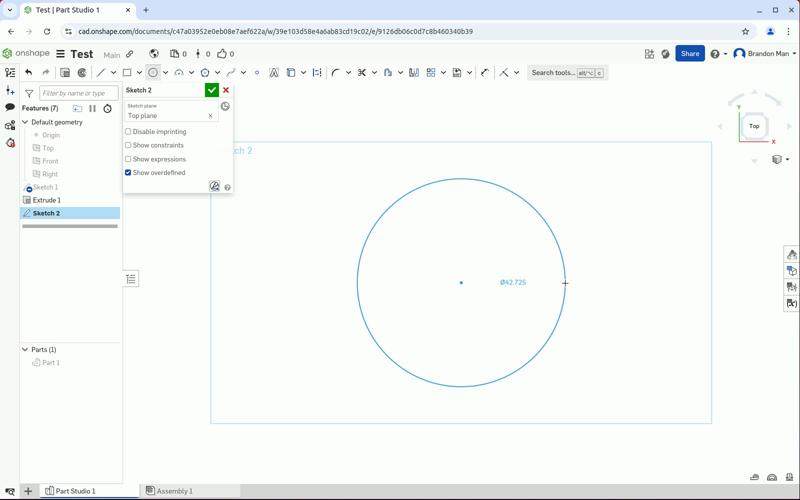
key(esc)
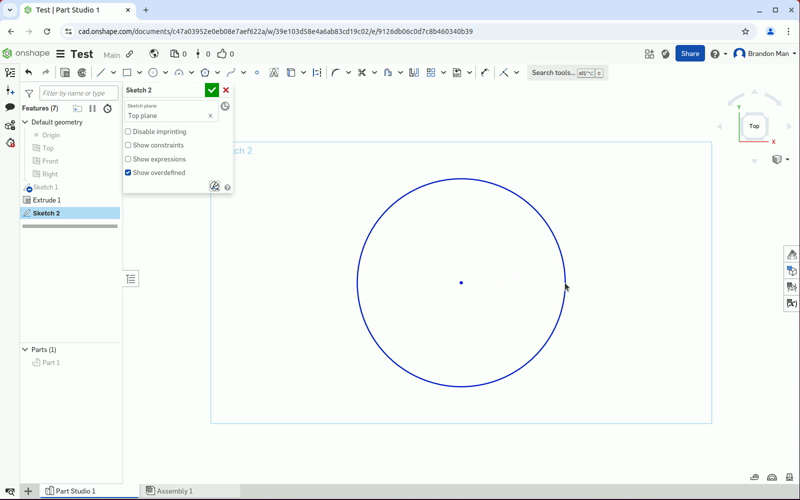
key(c)
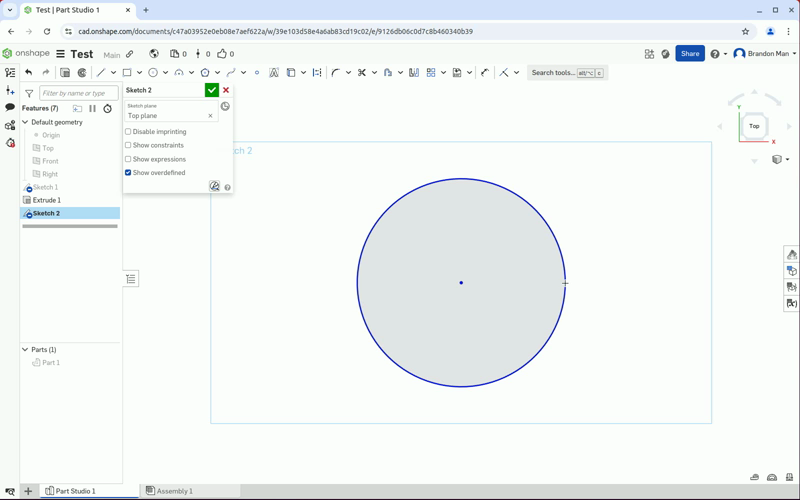
key_down(shift)
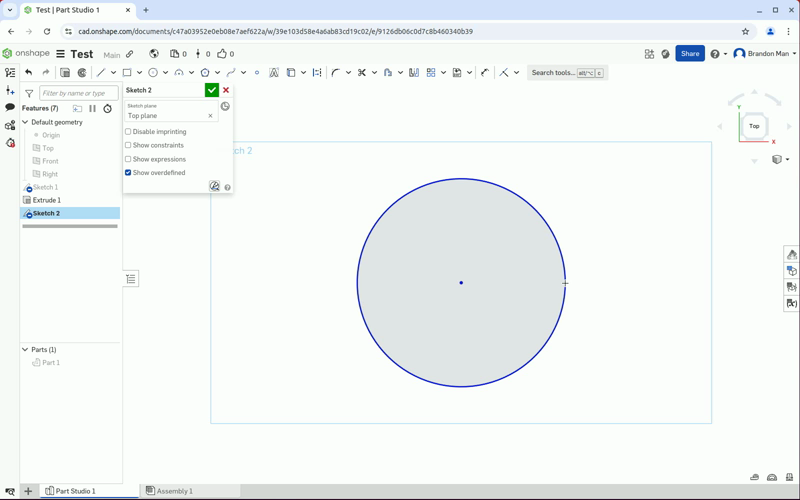
mouse_move(461, 282)
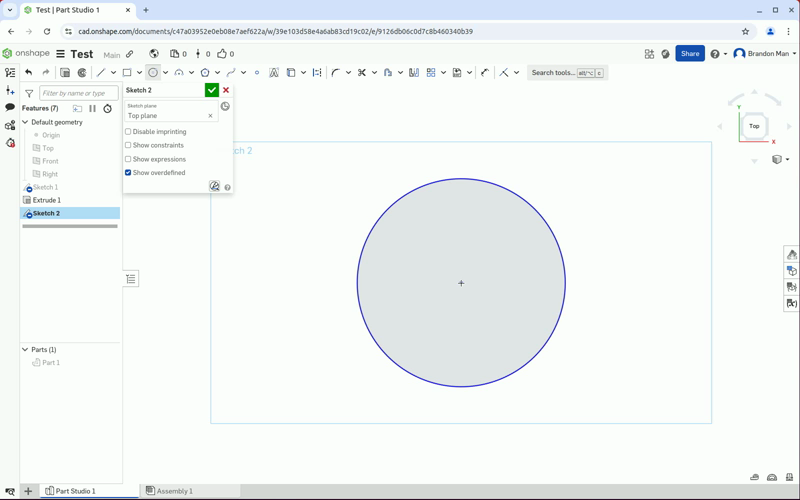
click(461, 282)
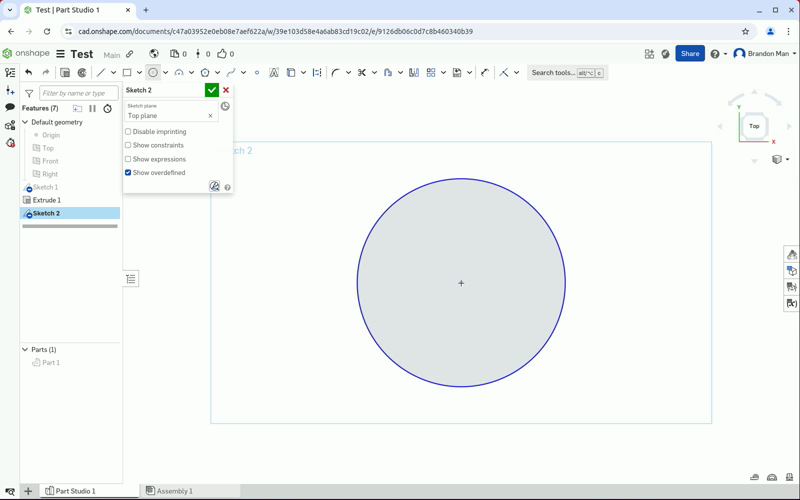
key_up(shift)
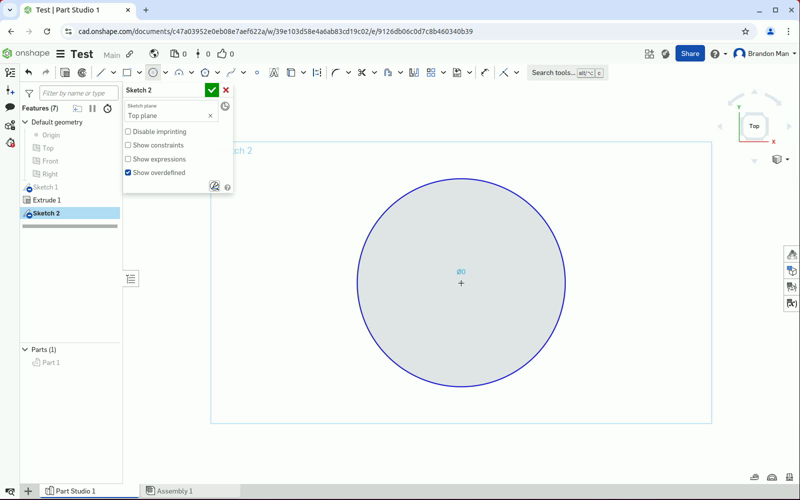
mouse_move(545, 282)
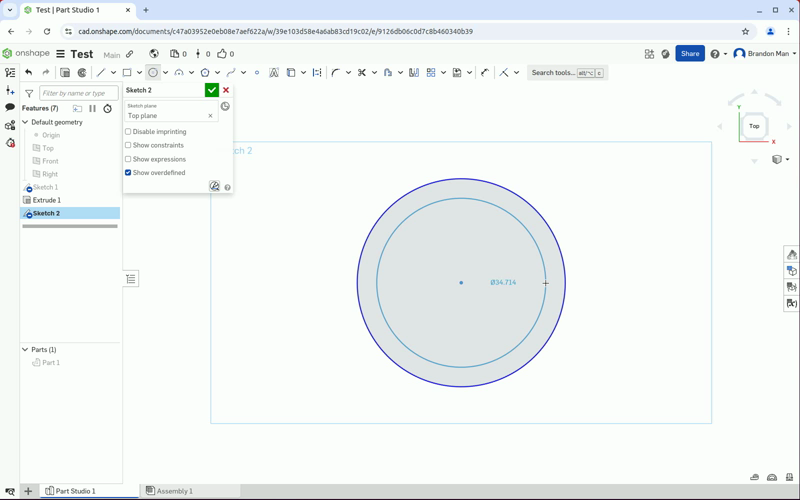
click(545, 282)
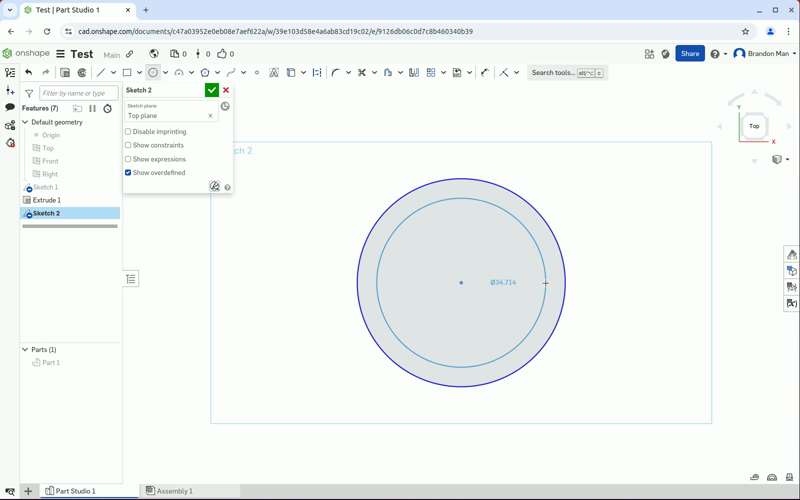
key(esc)
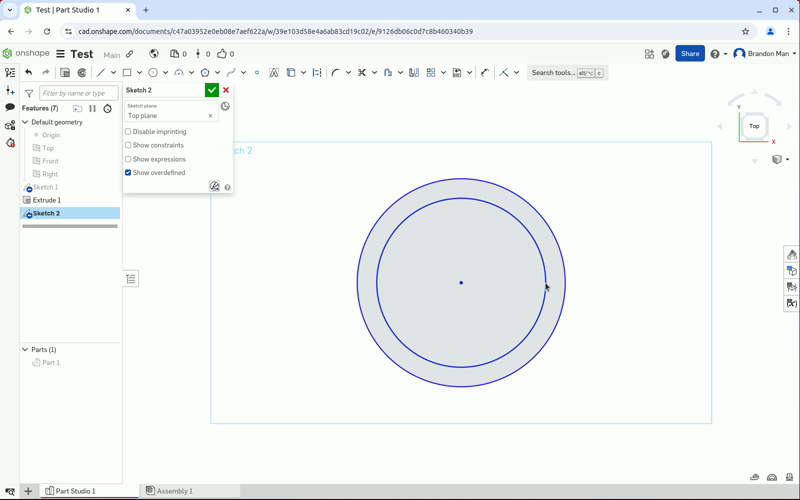
mouse_move(374, 249)
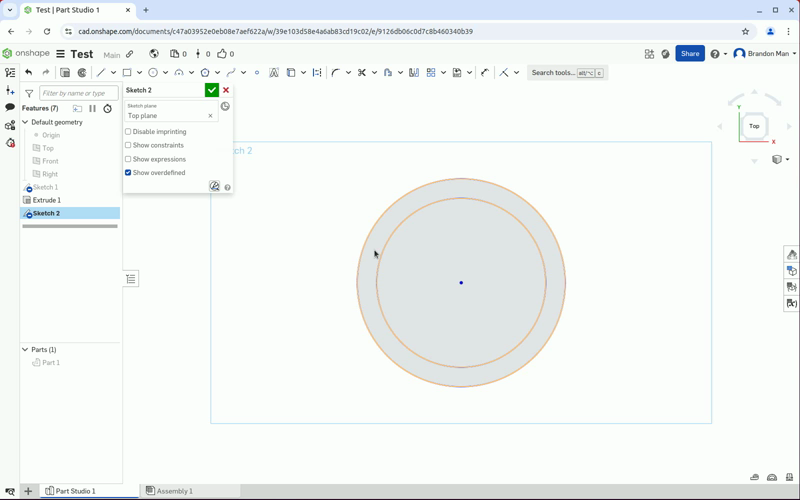
click(374, 249)
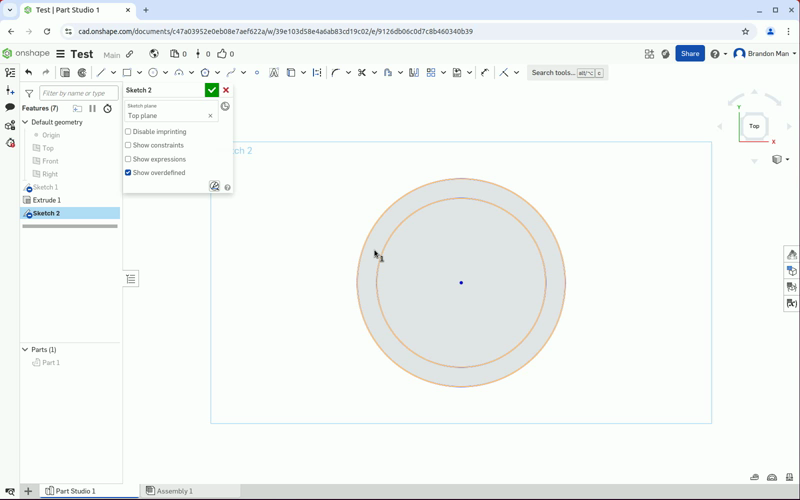
mouse_move(73, 352)
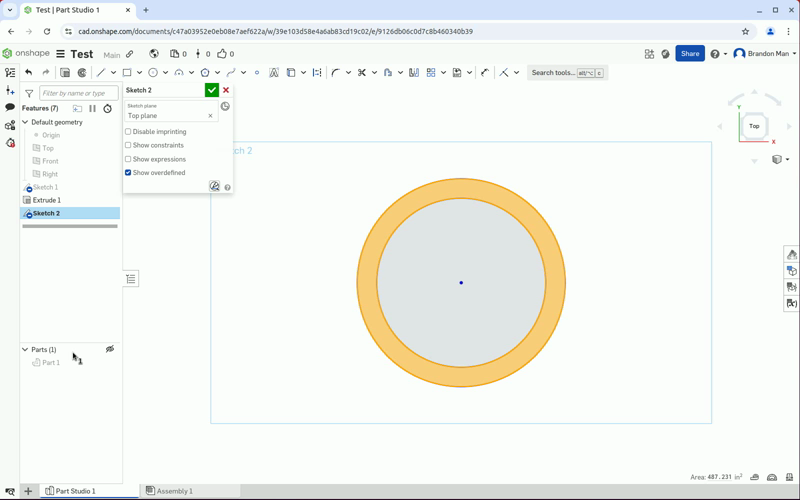
key(shift+y)
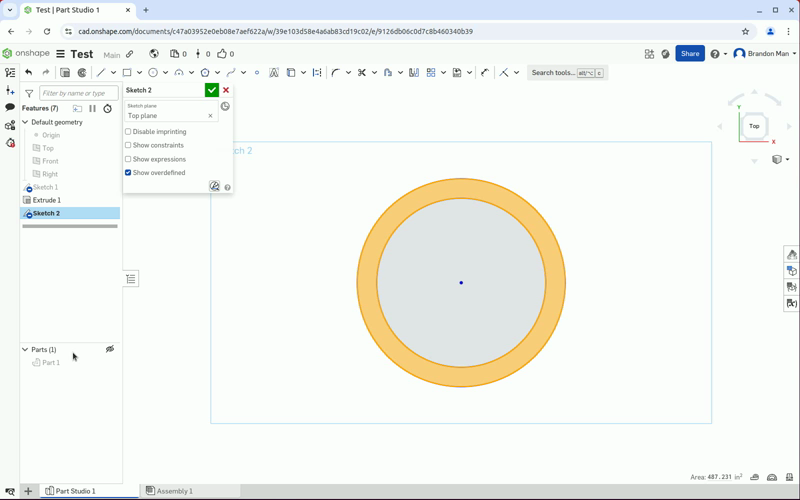
key(shift+e)
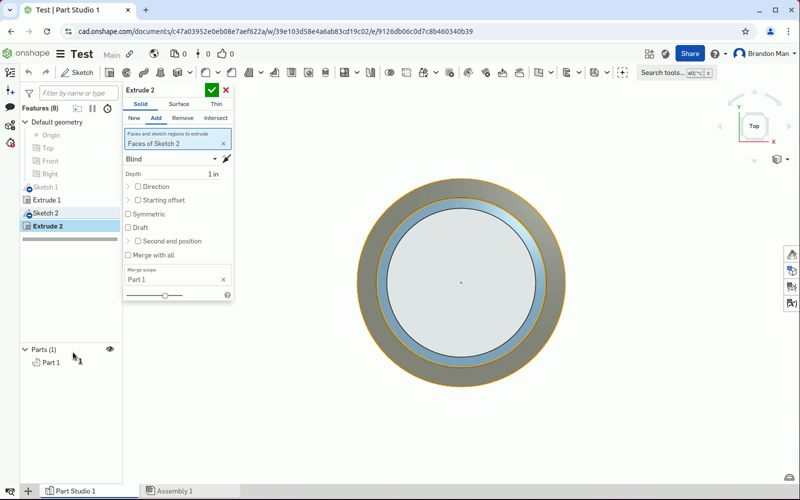
mouse_move(143, 106)
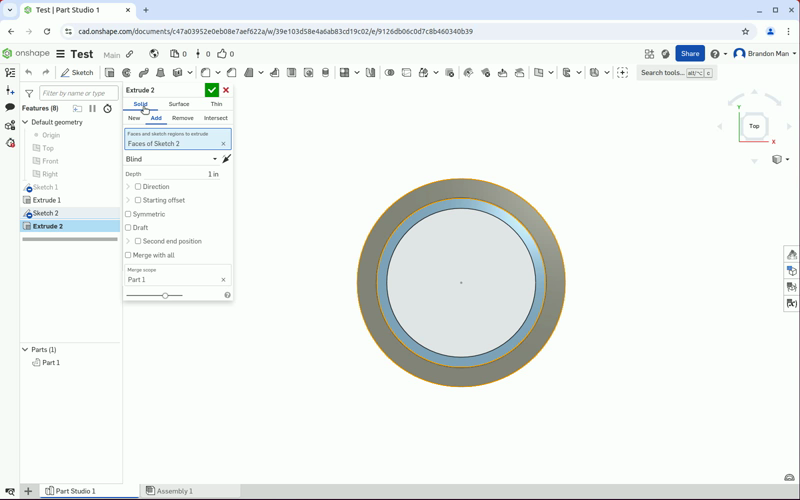
click(143, 106)
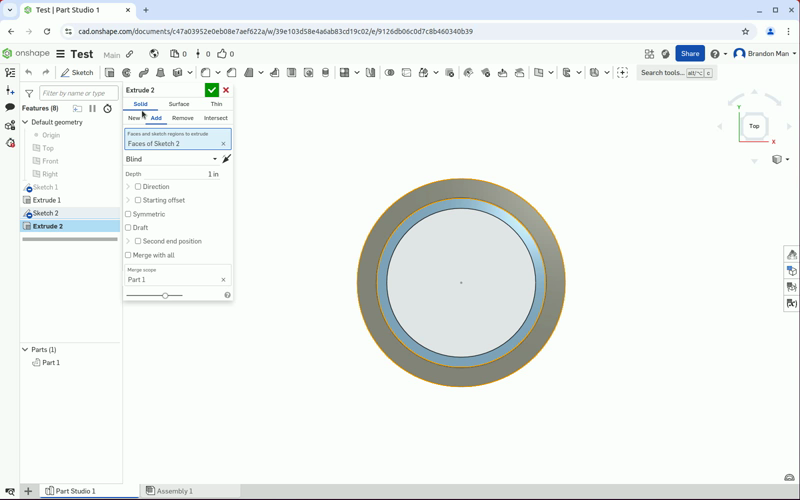
mouse_move(137, 120)
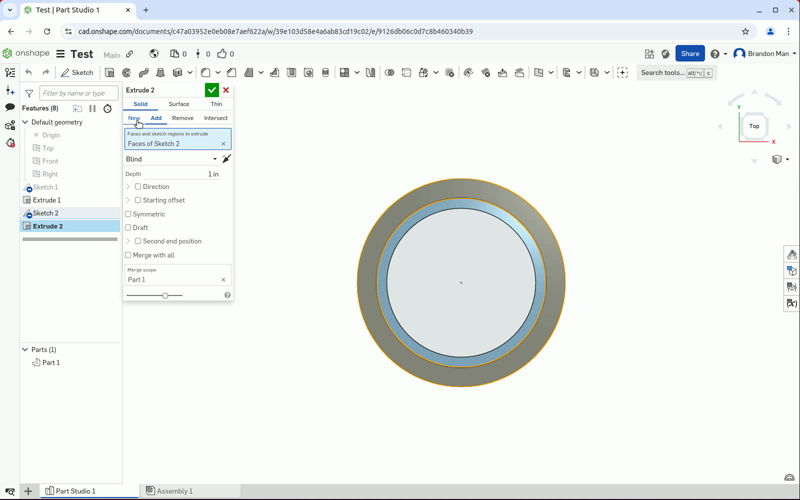
click(137, 120)
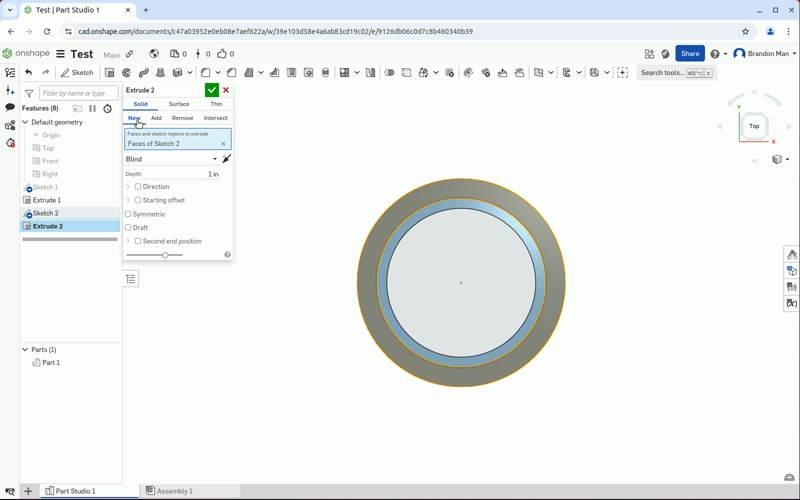
key(tab, 4)
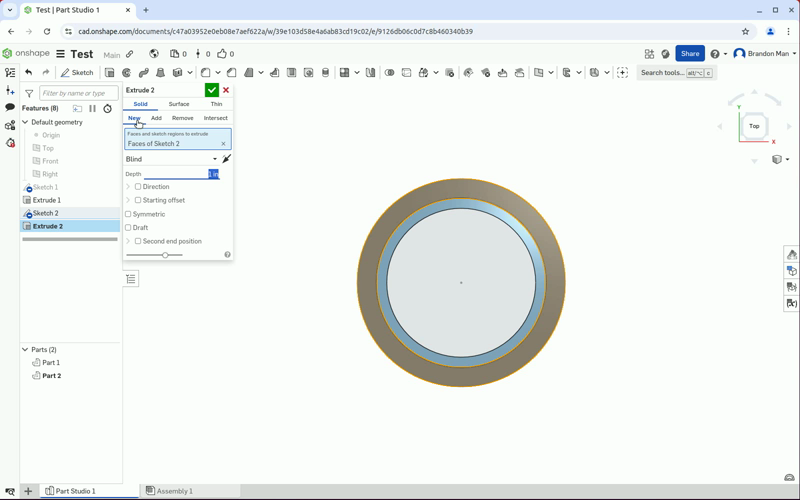
text(11.554)
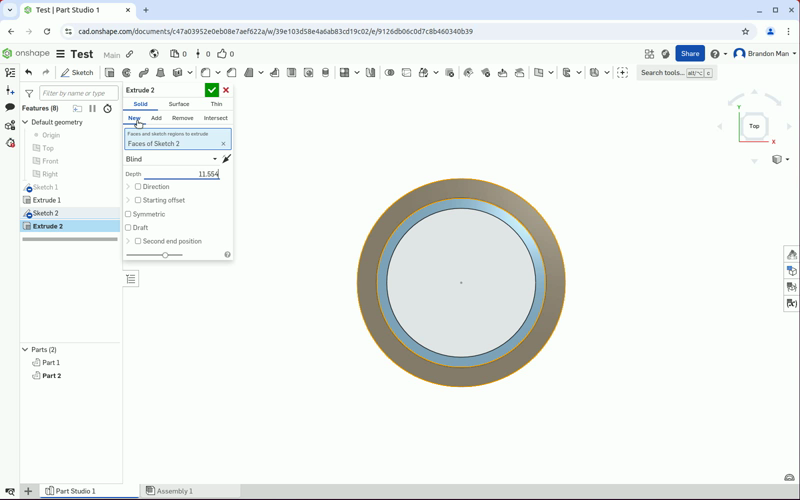
key(enter)
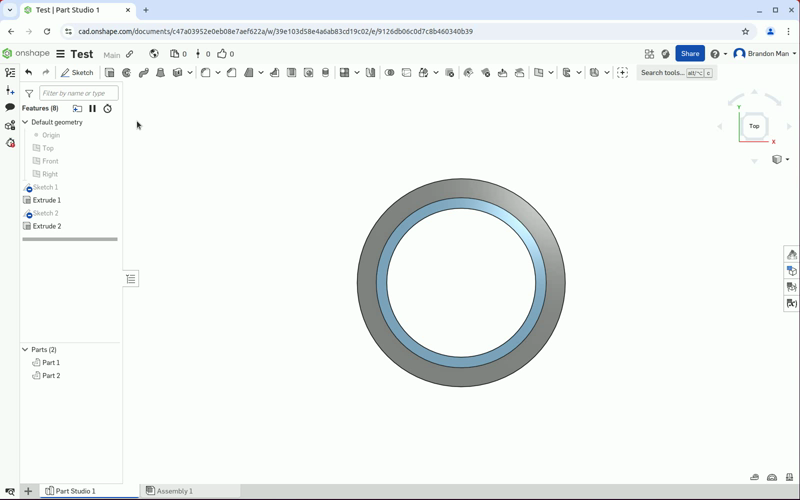
key(shift+h)
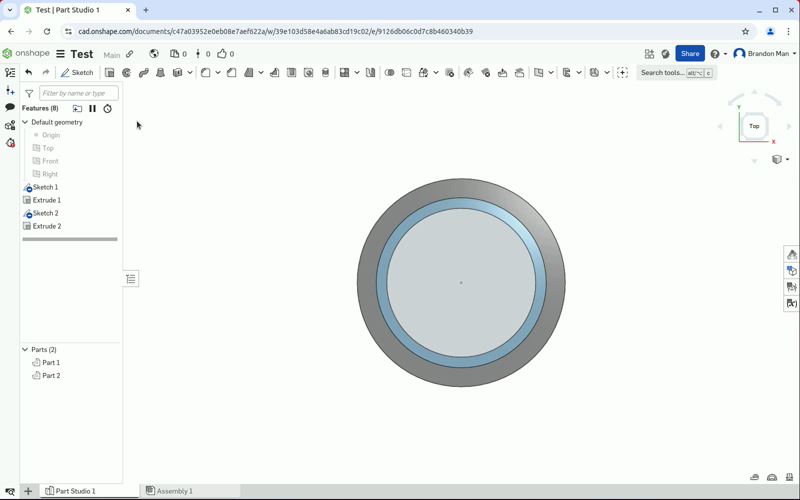
key(shift+h)
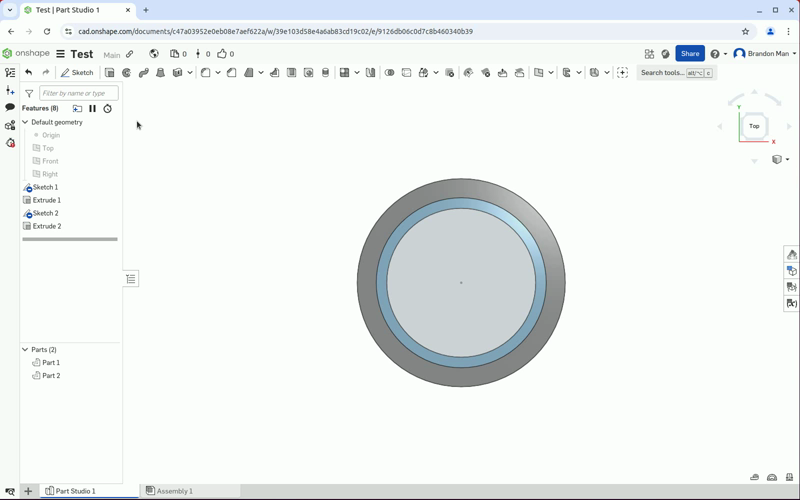
key(shift+7)
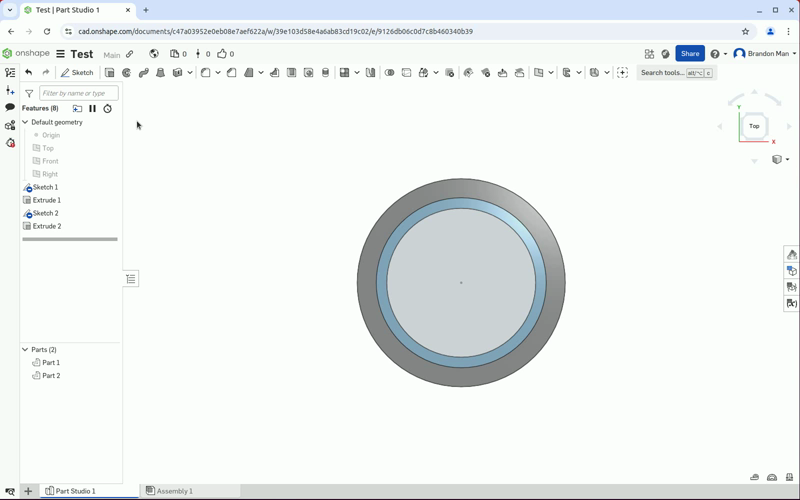
key(up, 3)
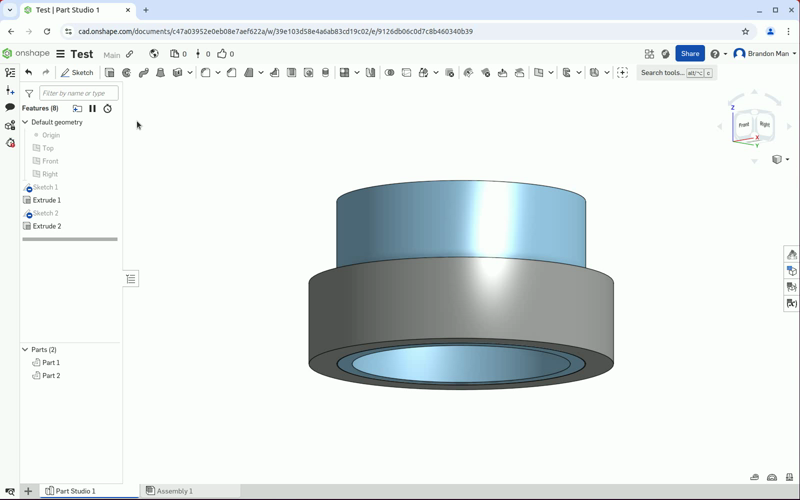
key(left, 3)
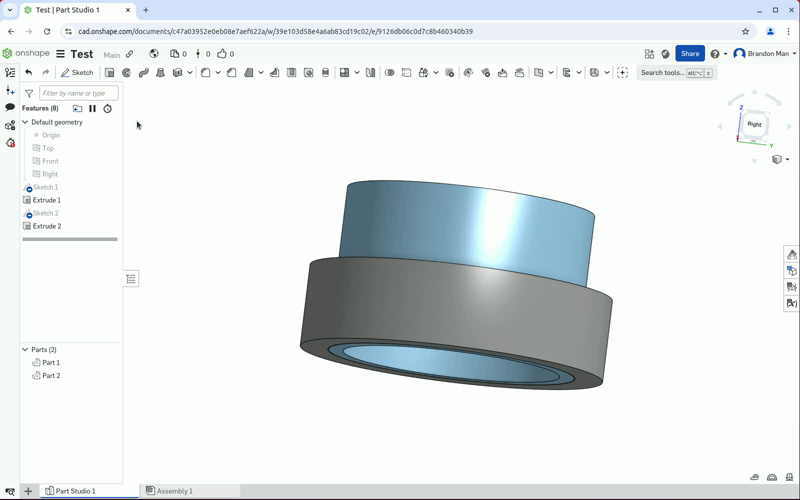
key(right, 3)
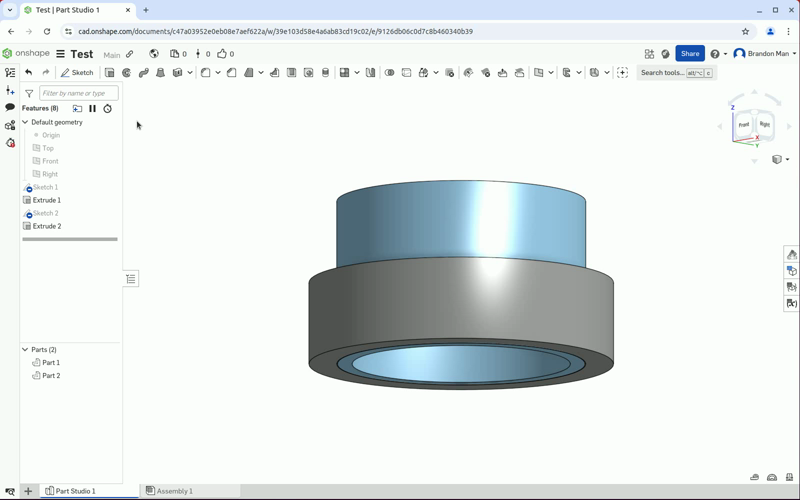
key(down, 3)
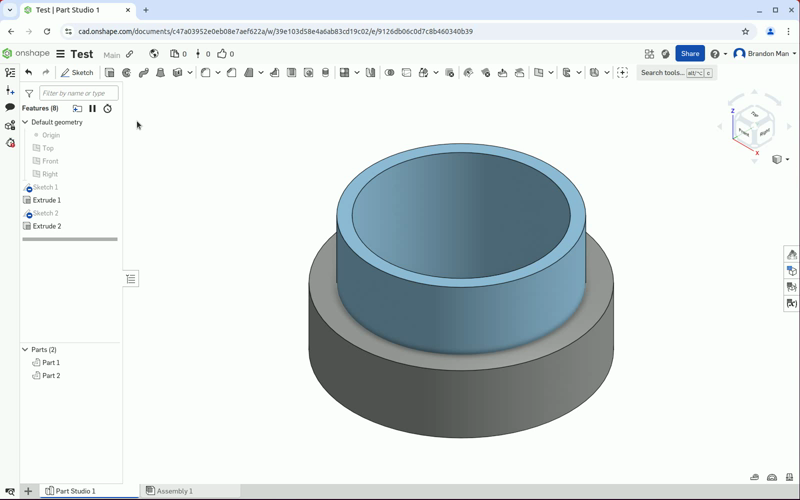
mouse_move(73, 189)
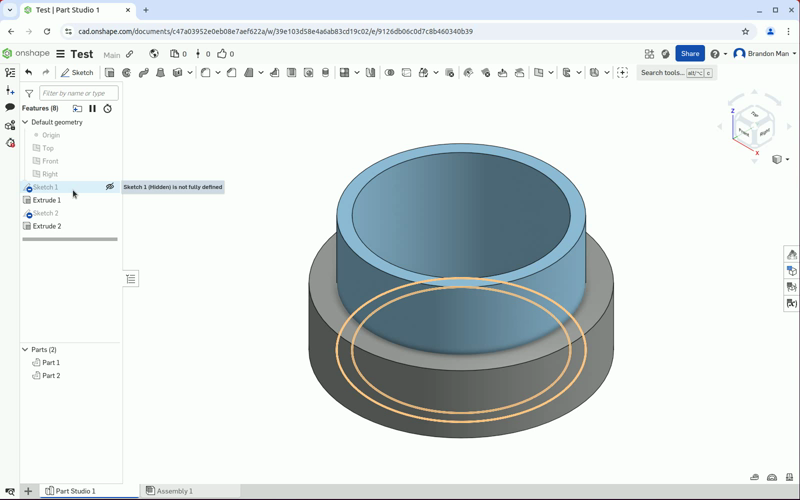
click(73, 189)